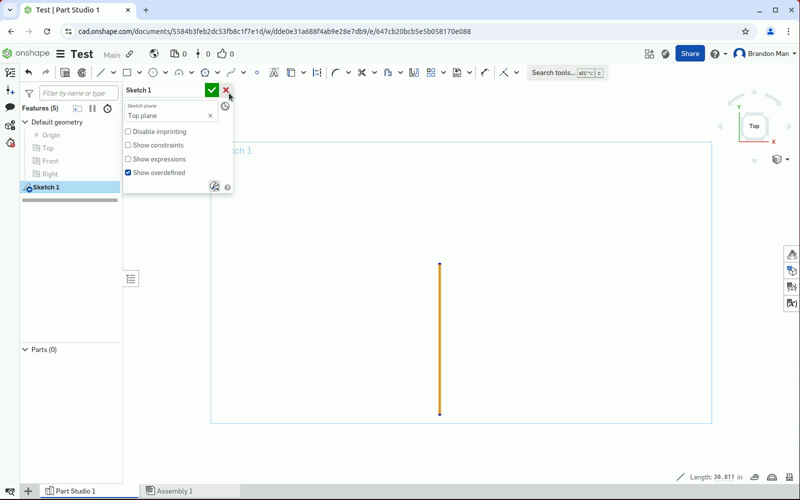
key(shift+h)
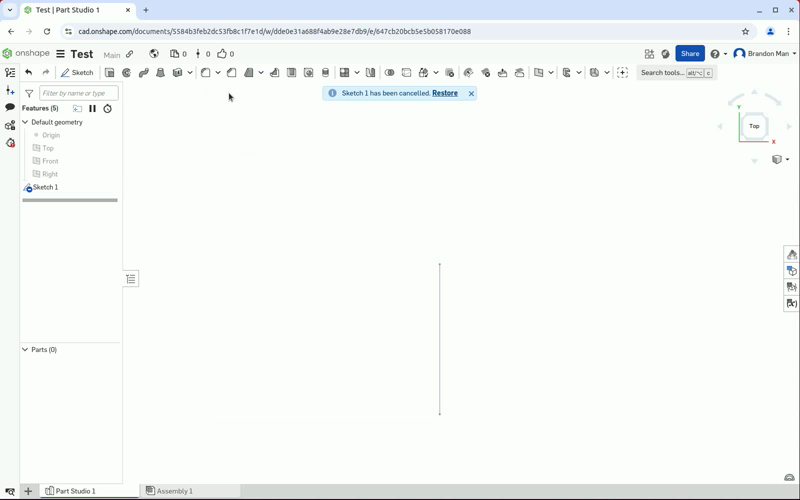
key(shift+s)
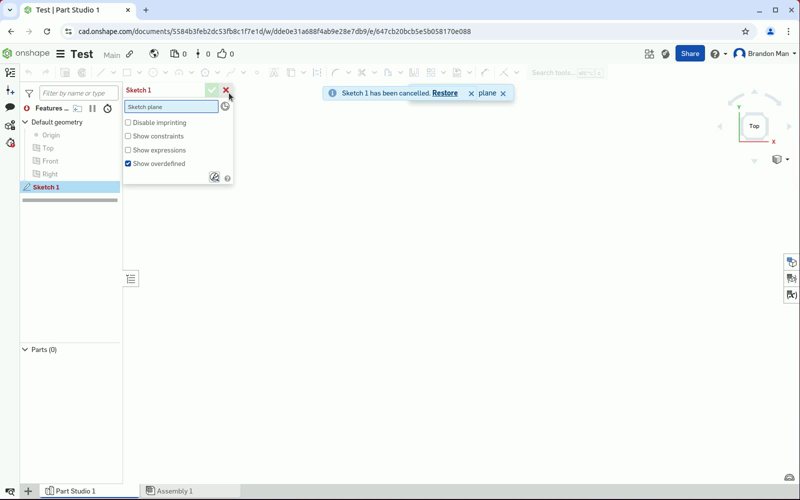
mouse_move(73, 150)
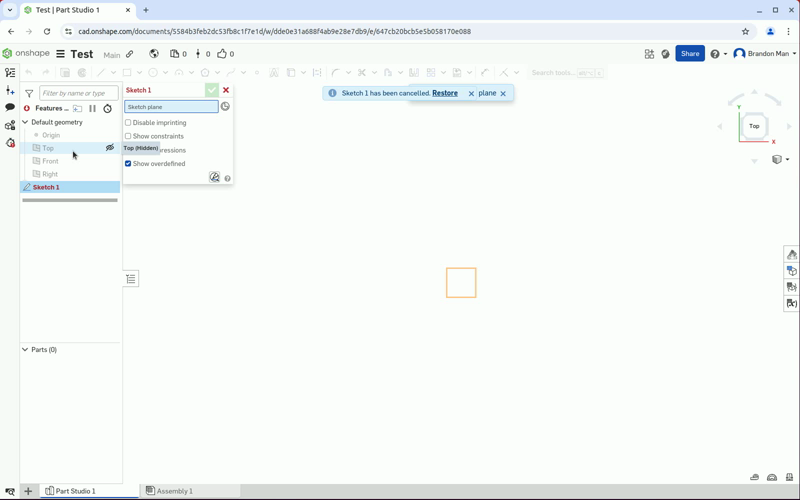
click(73, 150)
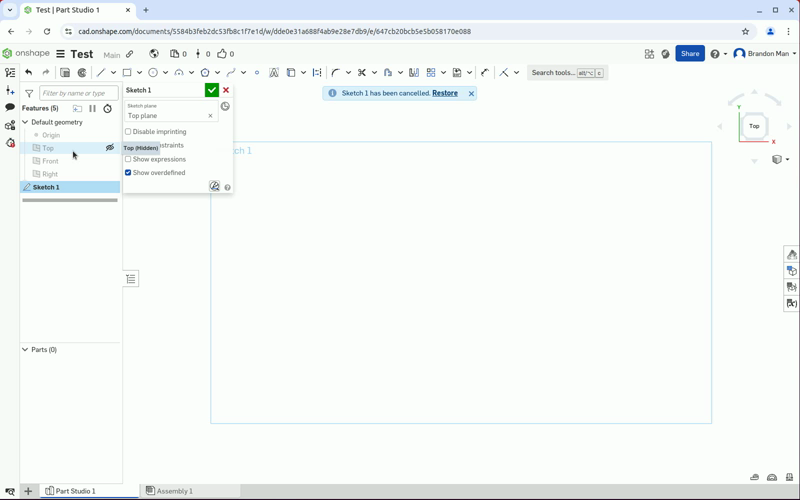
mouse_move(73, 352)
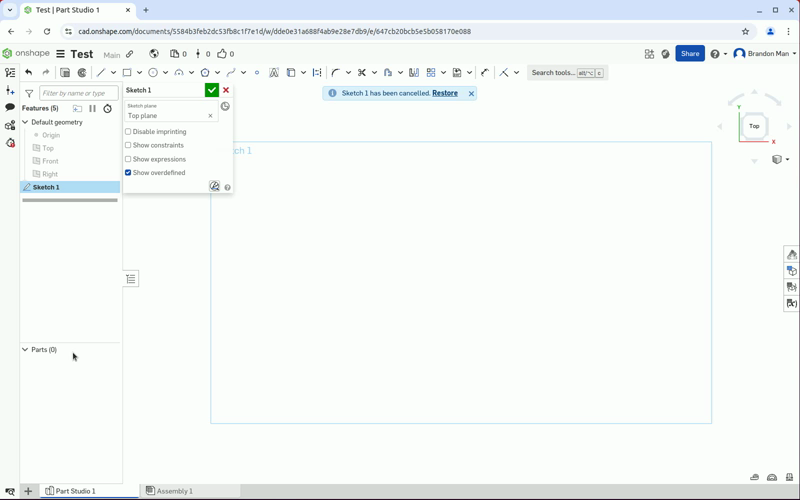
key(y)
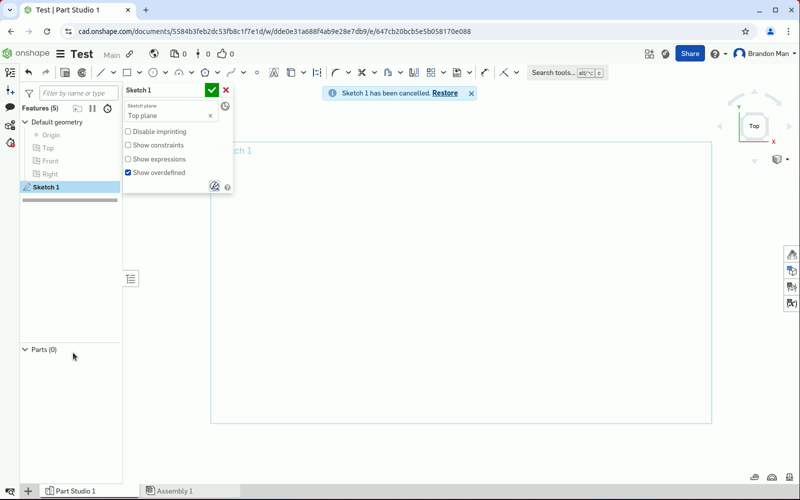
key(c)
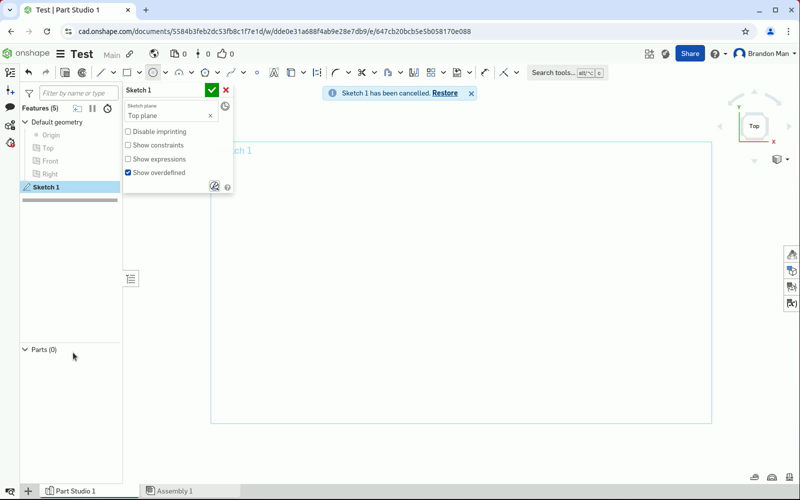
key_down(shift)
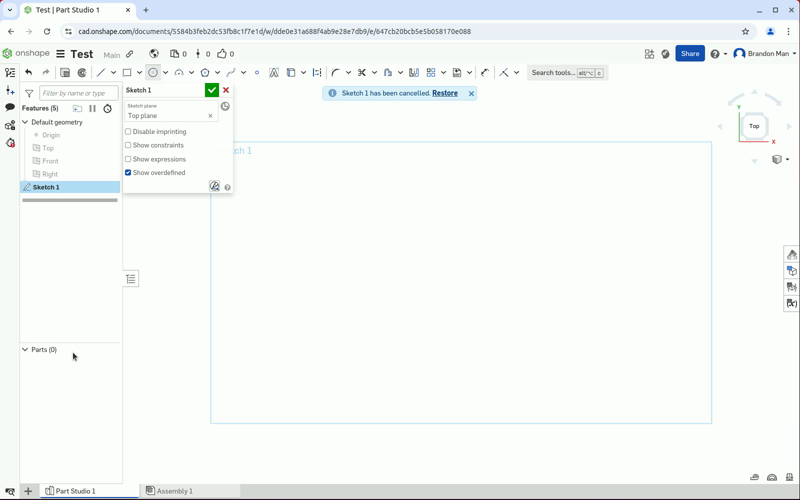
mouse_move(461, 282)
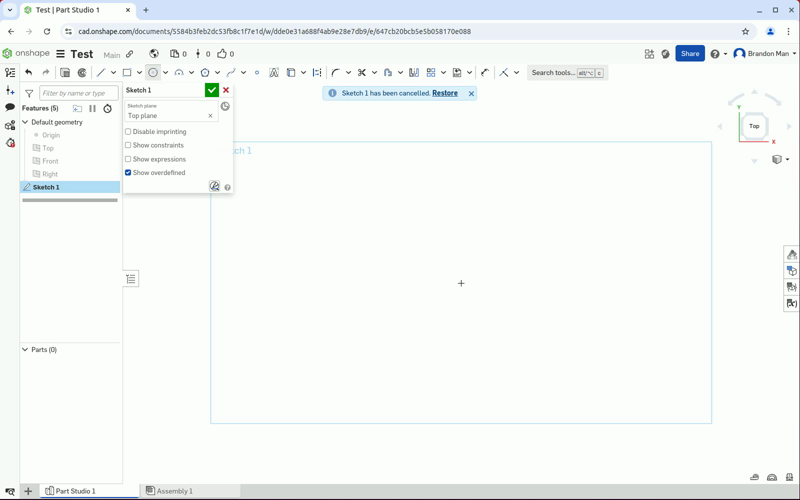
click(461, 282)
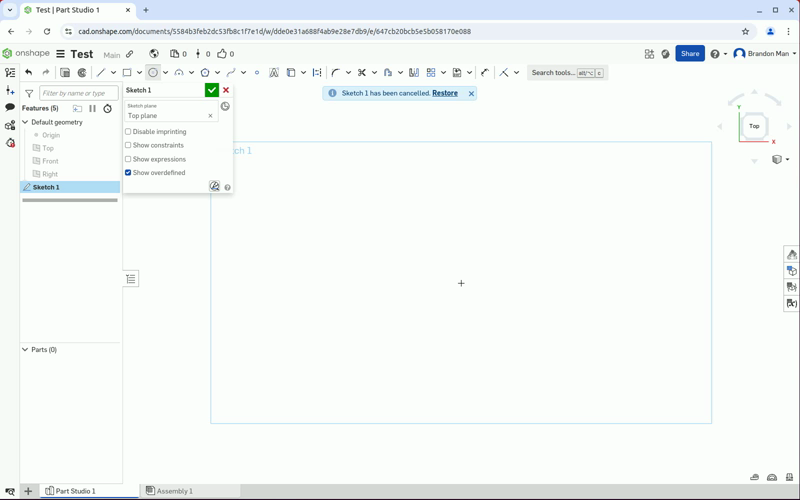
key_up(shift)
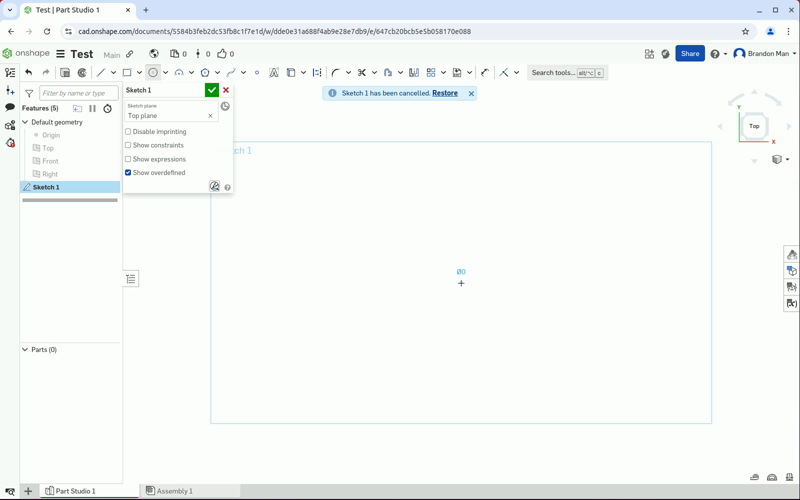
mouse_move(574, 282)
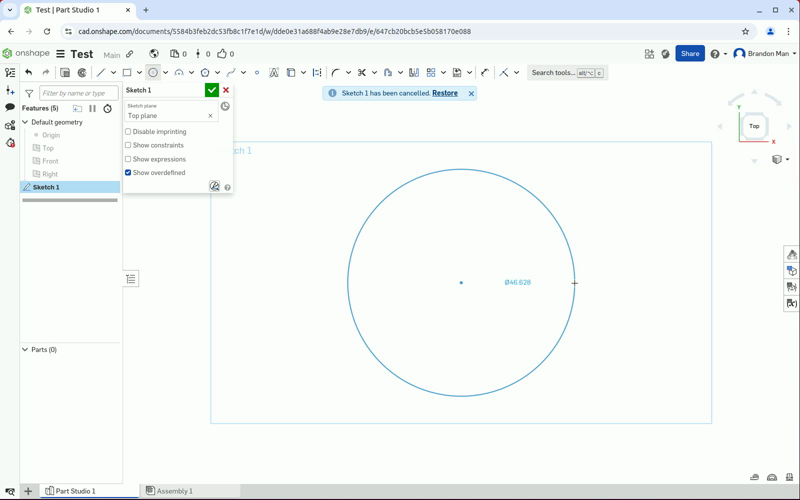
click(574, 282)
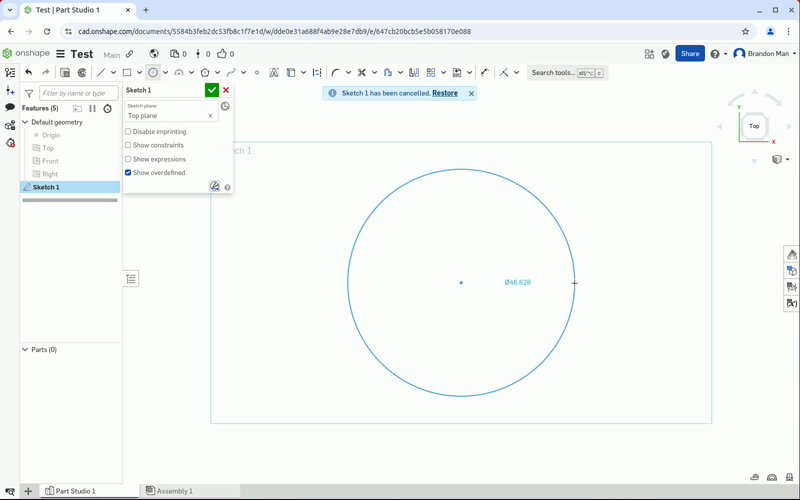
key(esc)
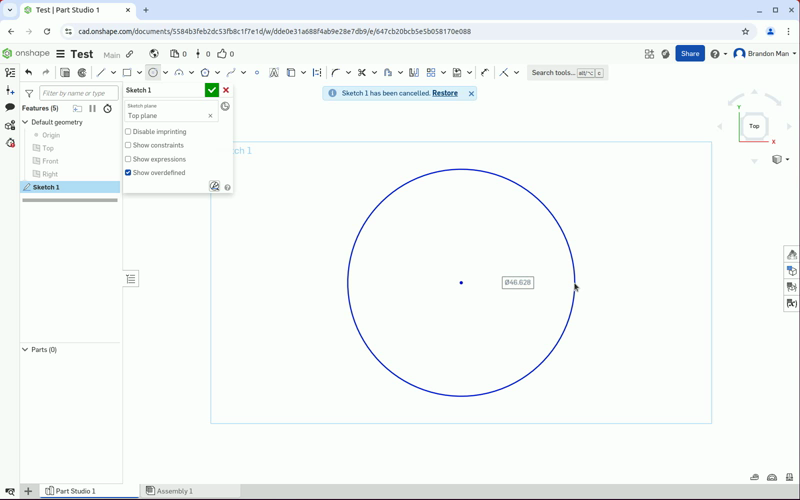
mouse_move(421, 274)
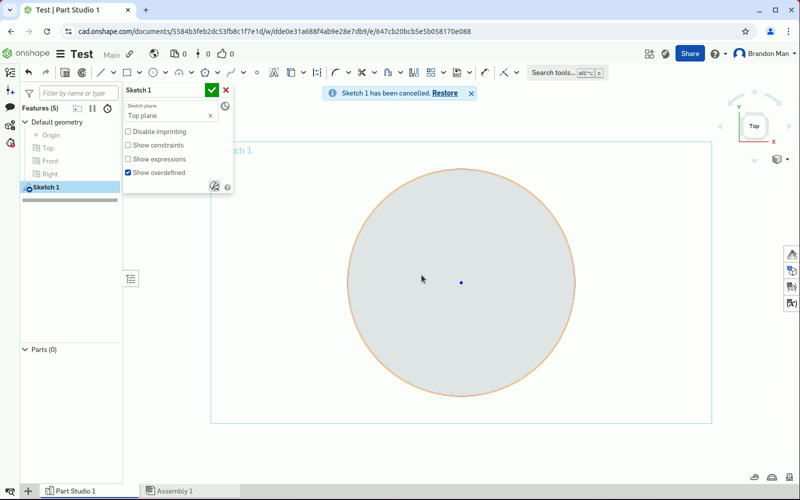
click(421, 274)
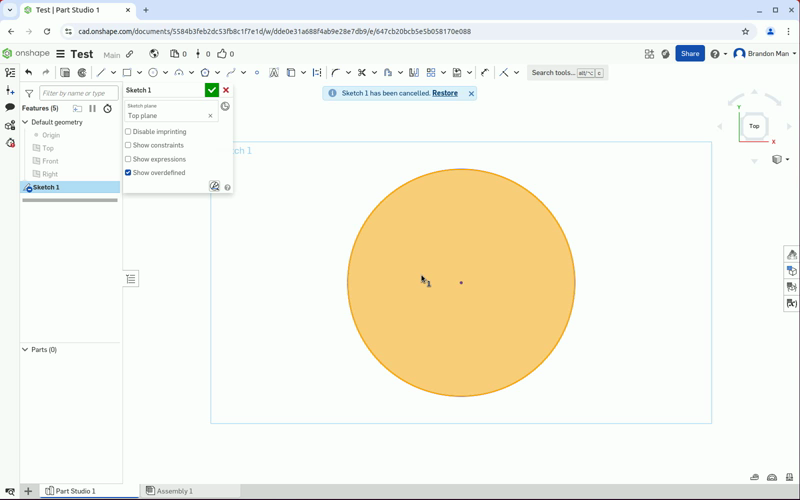
mouse_move(73, 352)
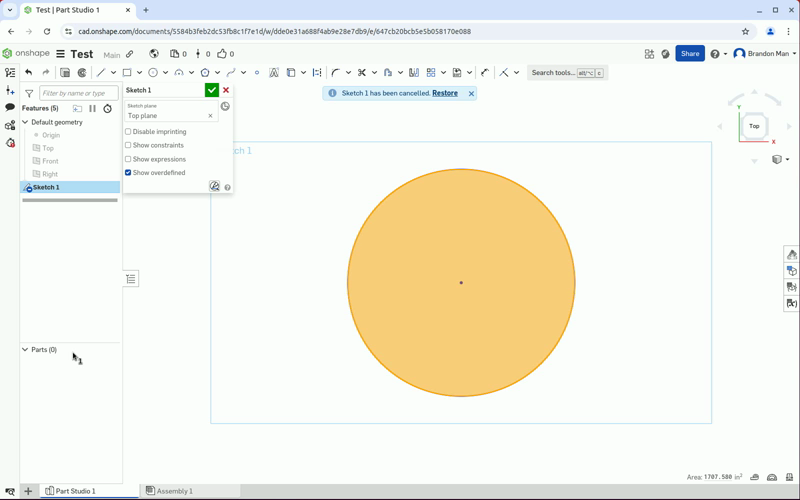
key(shift+y)
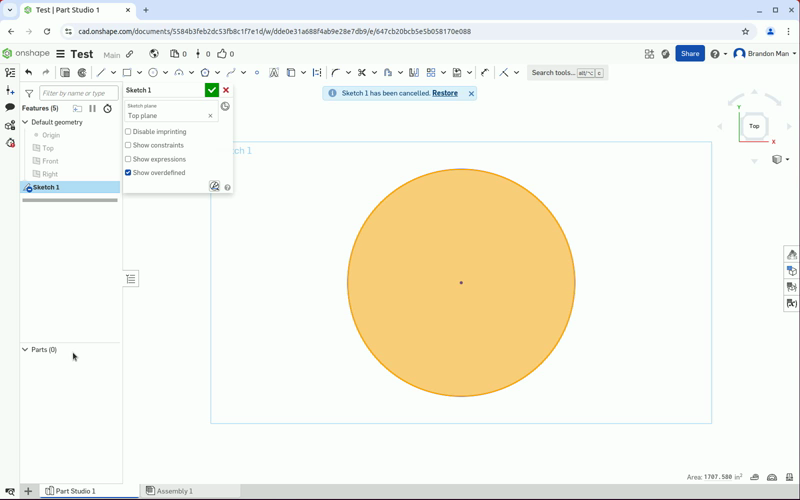
key(shift+e)
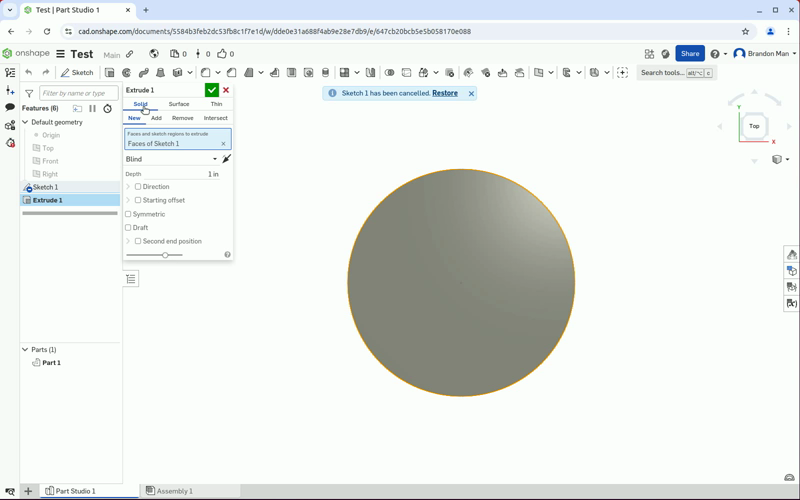
mouse_move(143, 106)
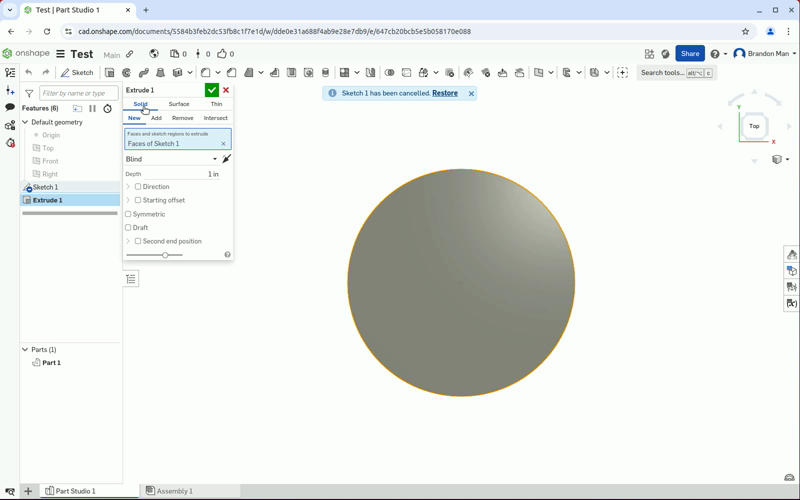
click(143, 106)
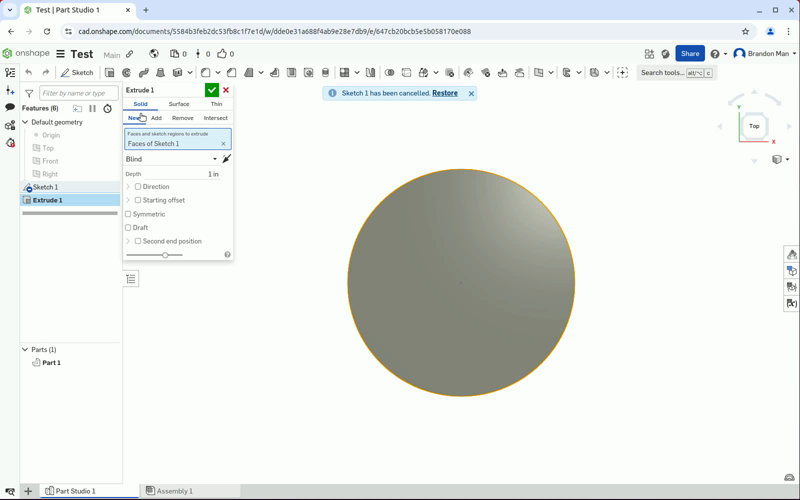
mouse_move(137, 120)
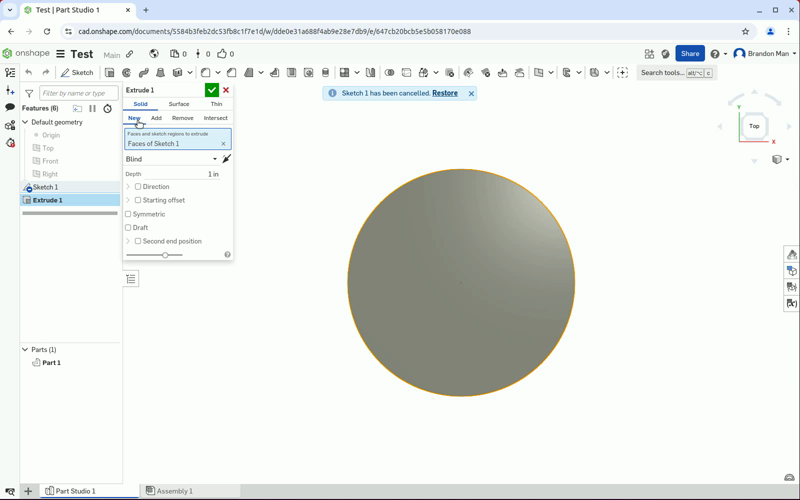
click(137, 120)
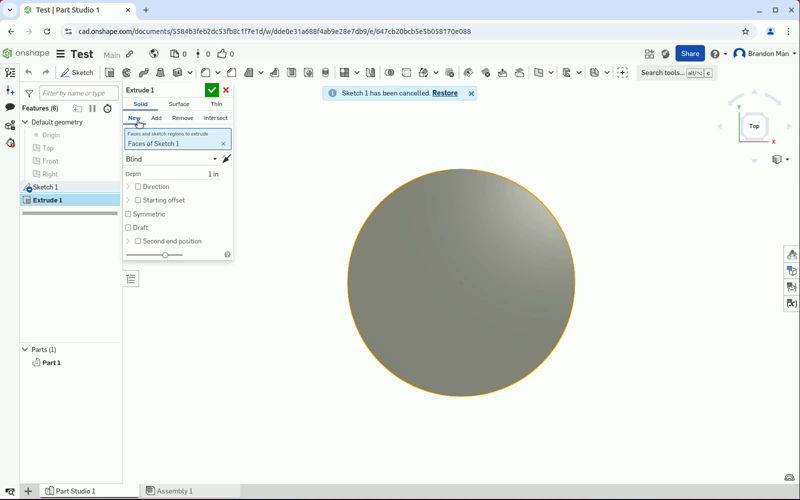
key(tab, 4)
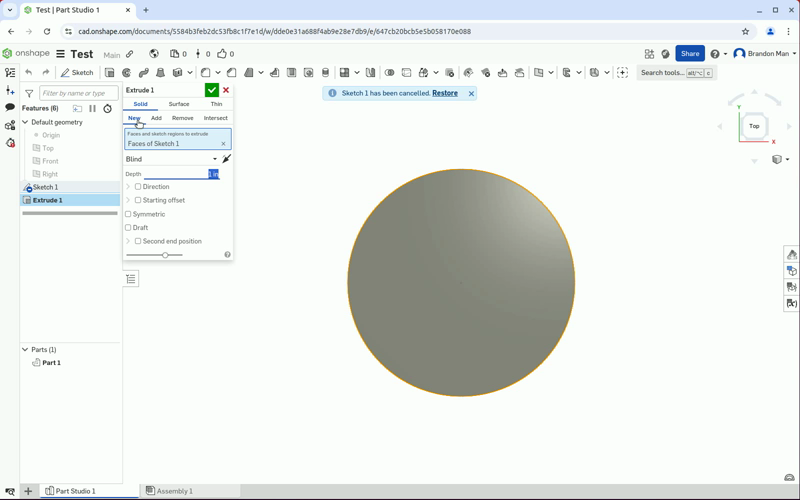
text(5.536)
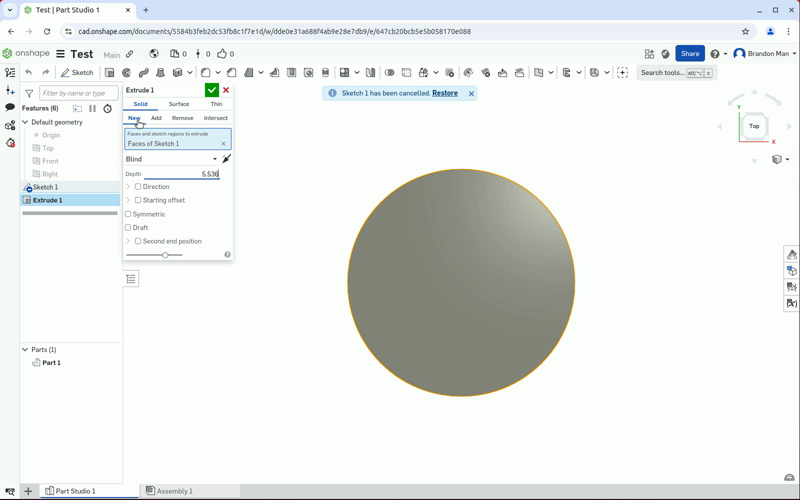
key(enter)
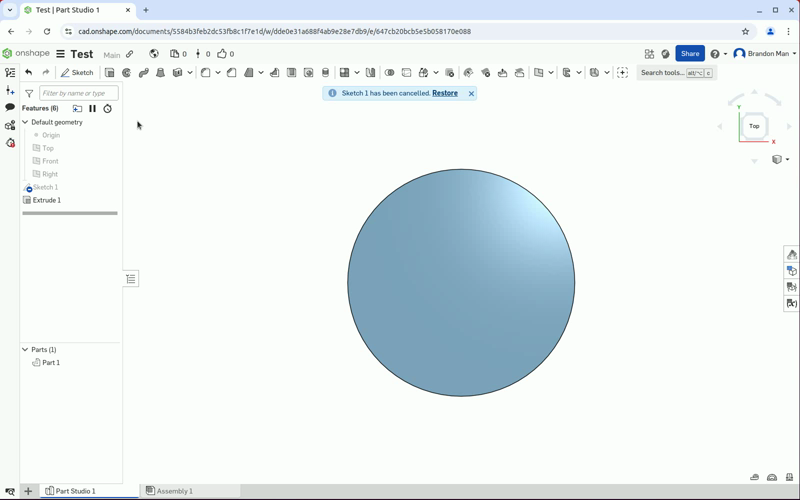
key(shift+h)
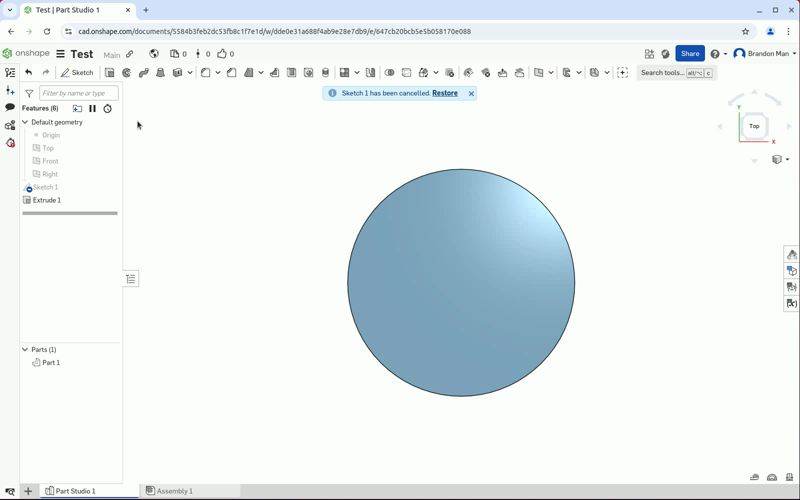
key(shift+h)
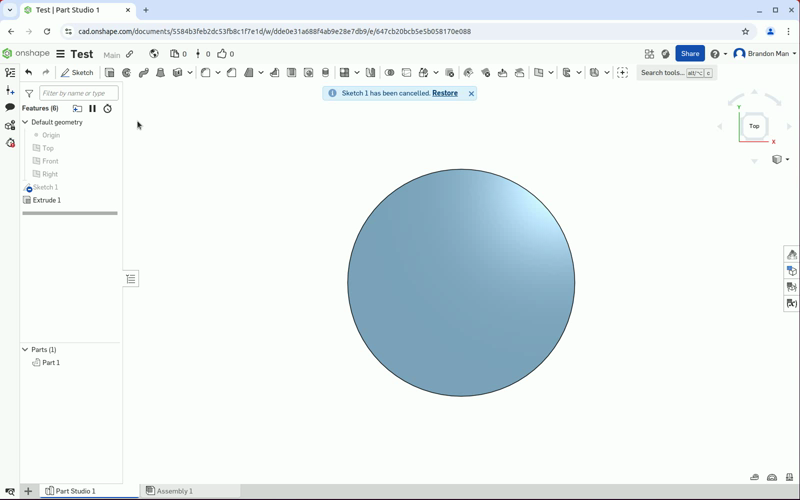
mouse_move(73, 189)
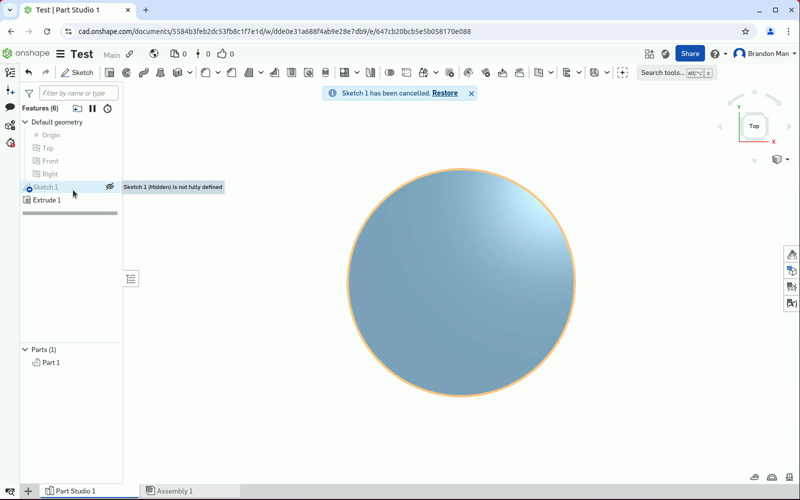
click(73, 189)
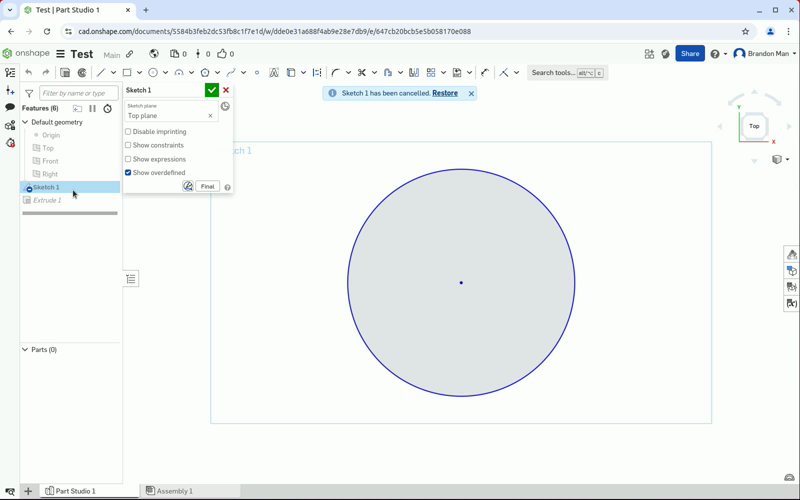
mouse_move(229, 92)
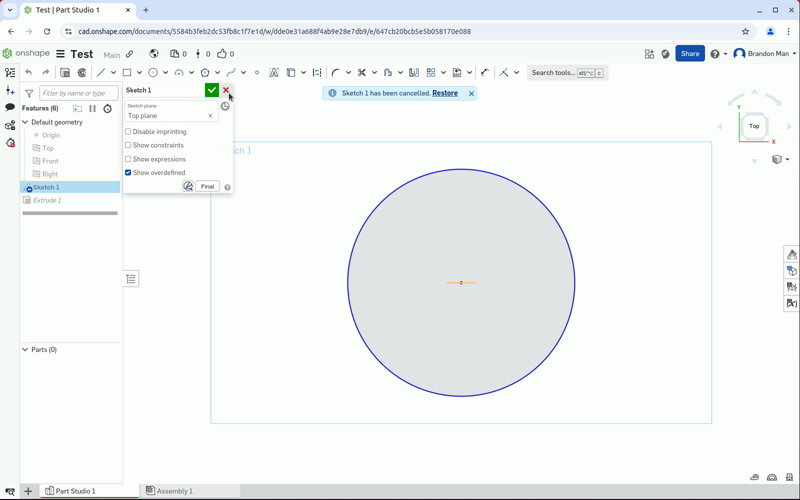
click(229, 92)
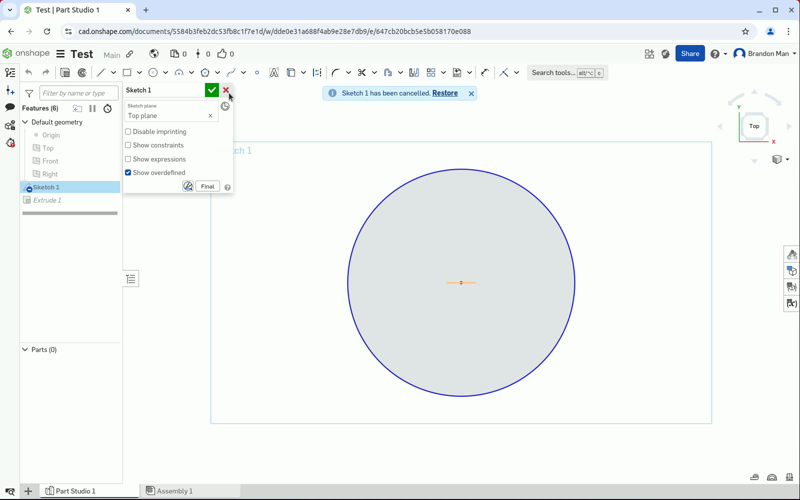
key(shift+s)
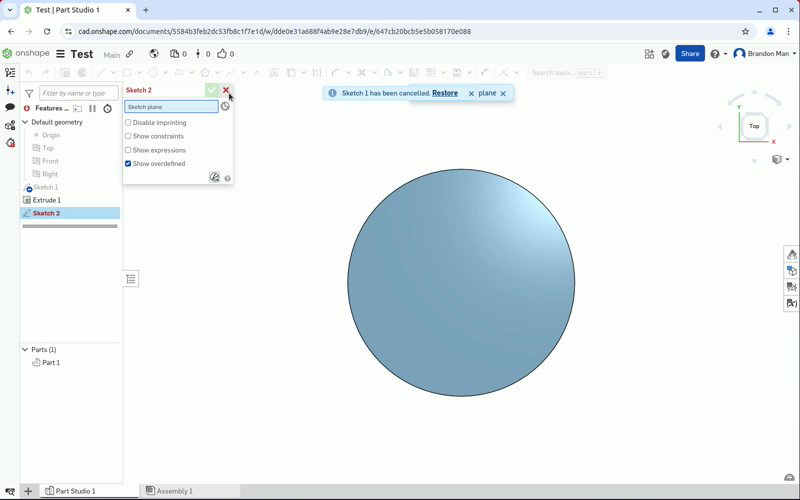
mouse_move(73, 150)
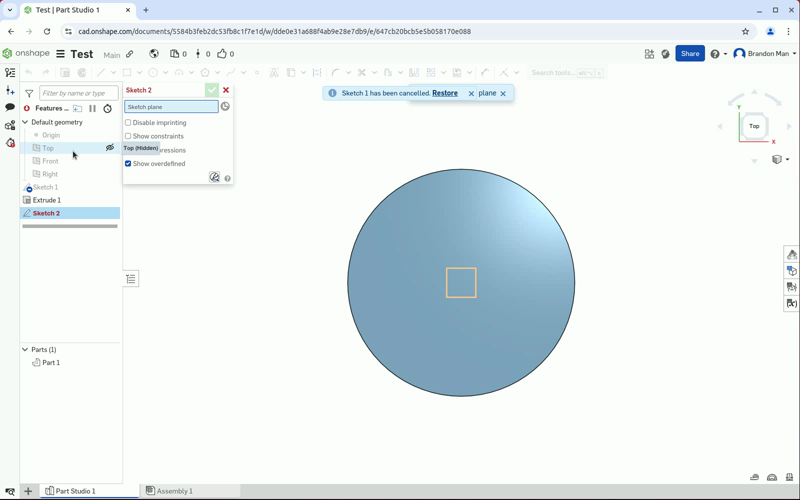
click(73, 150)
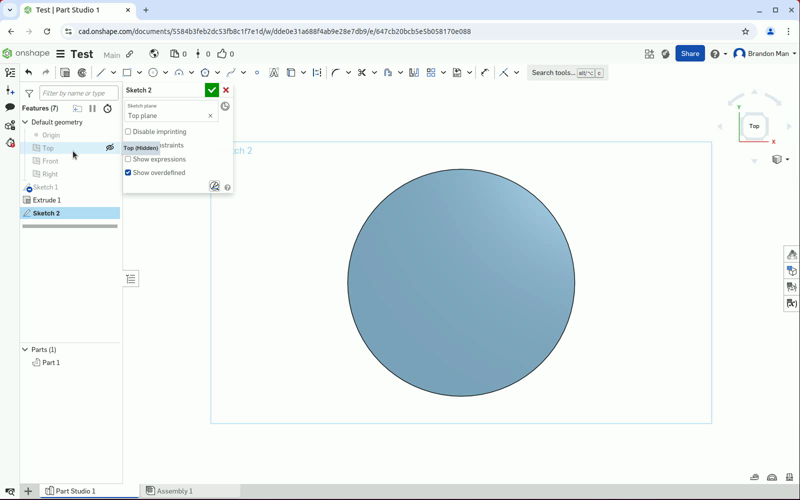
mouse_move(73, 352)
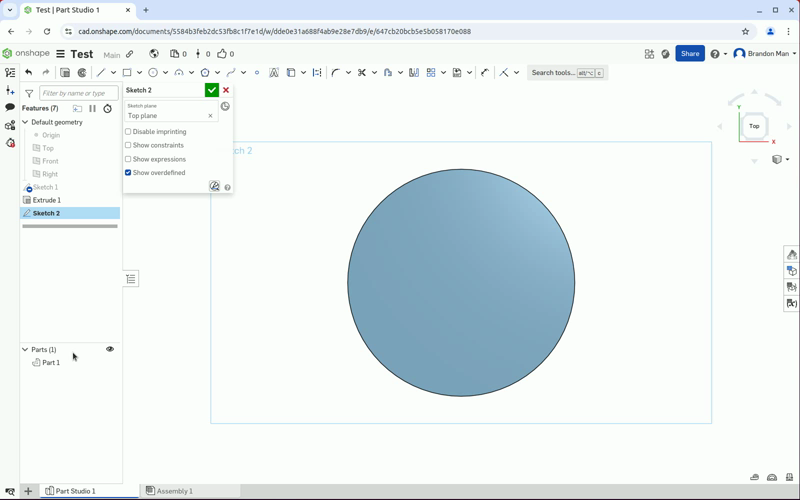
key(y)
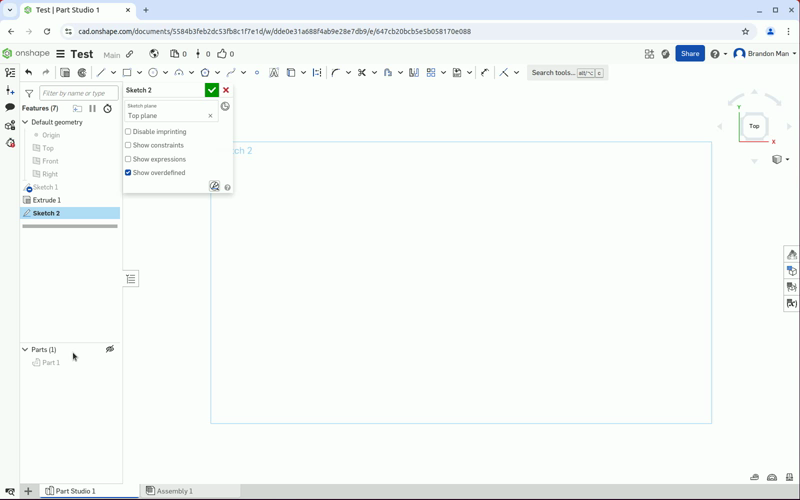
key(c)
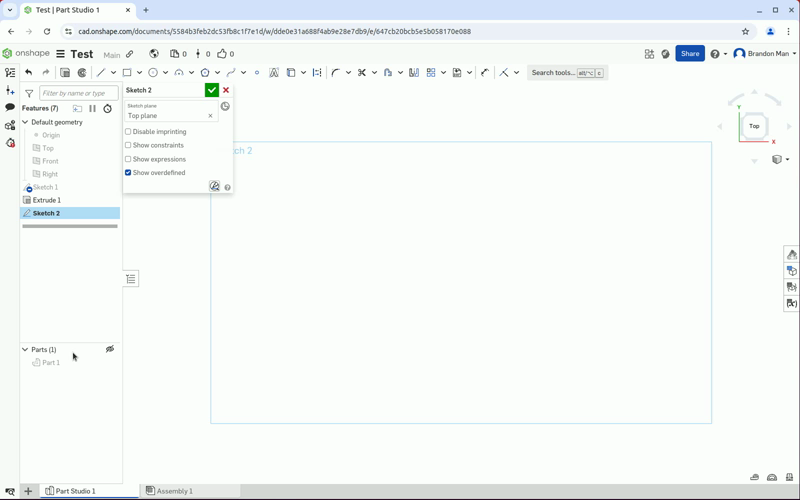
key_down(shift)
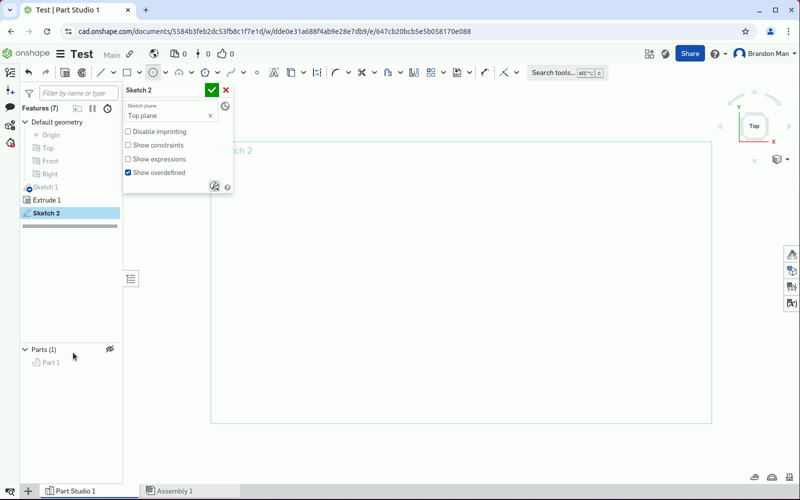
mouse_move(461, 282)
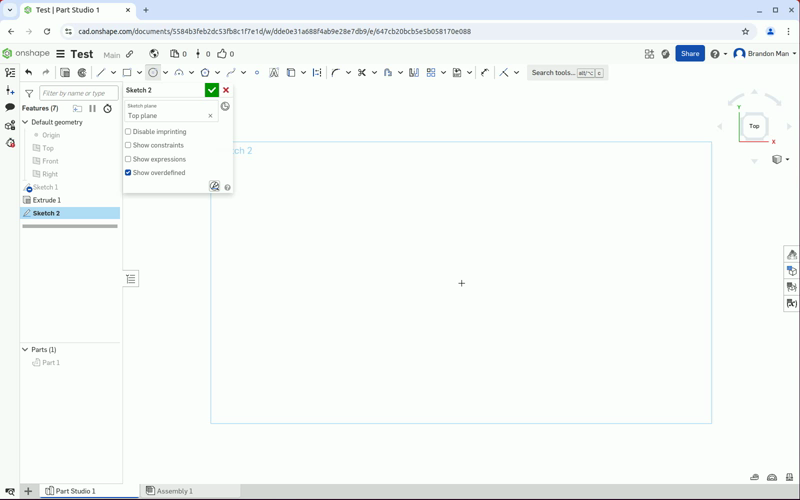
click(461, 282)
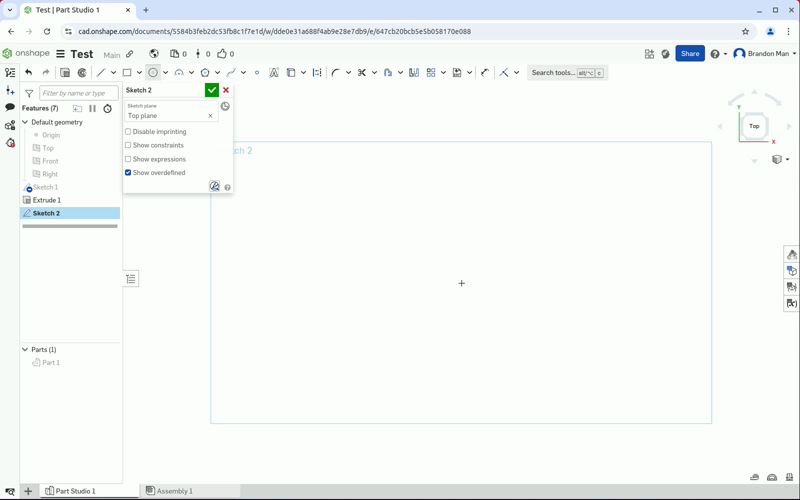
key_up(shift)
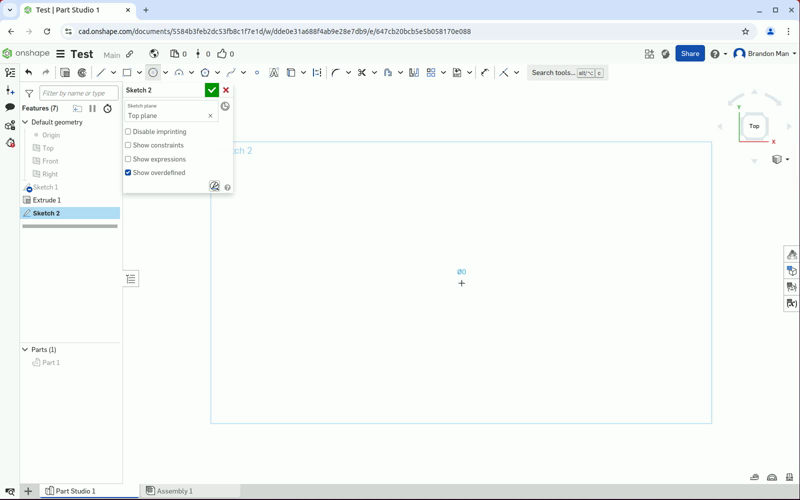
mouse_move(569, 282)
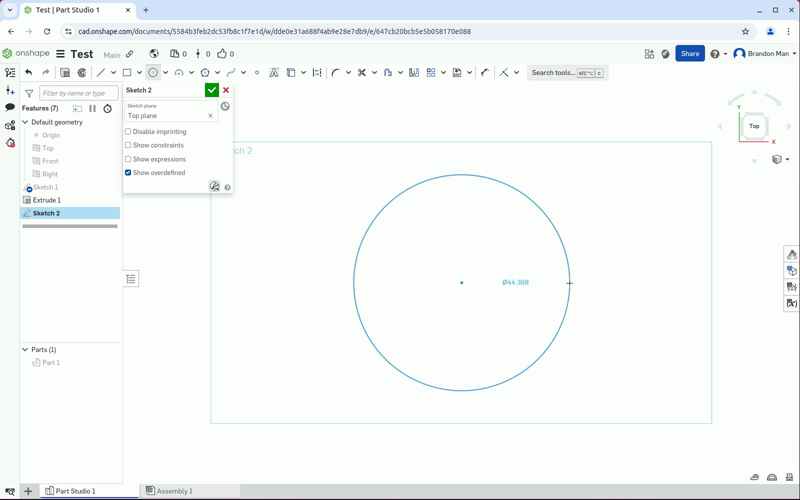
click(569, 282)
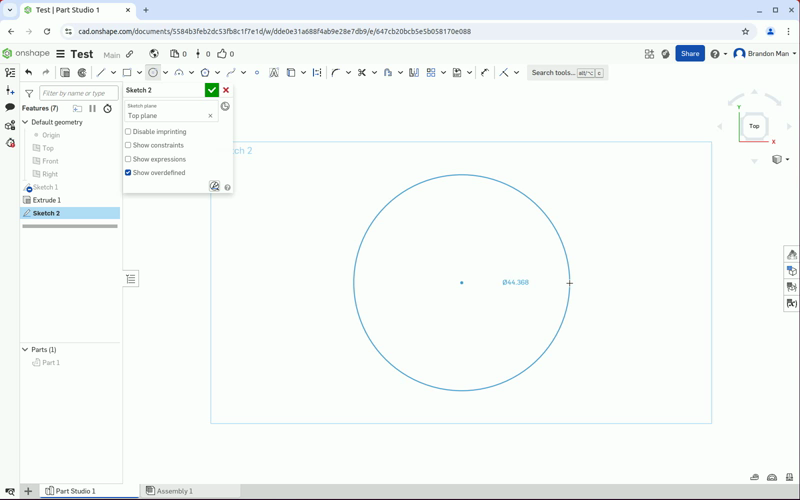
key(esc)
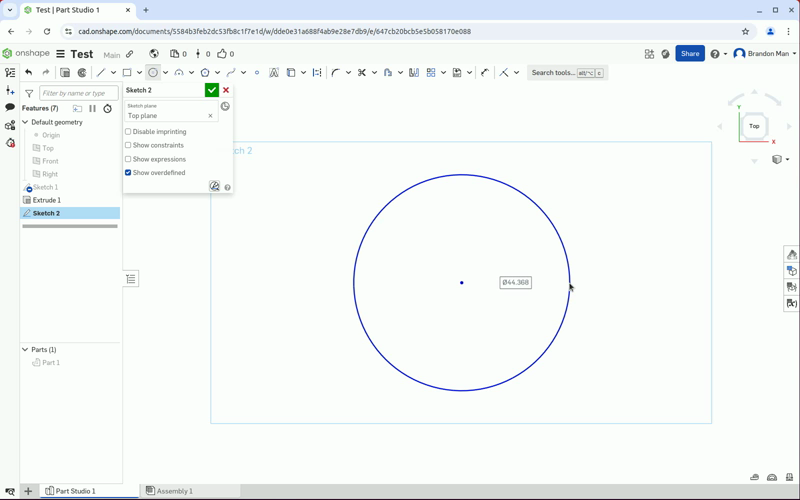
mouse_move(508, 299)
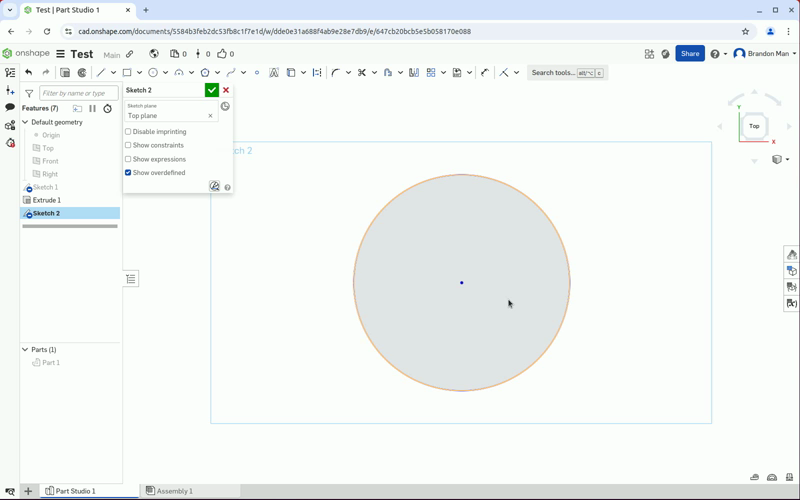
click(508, 299)
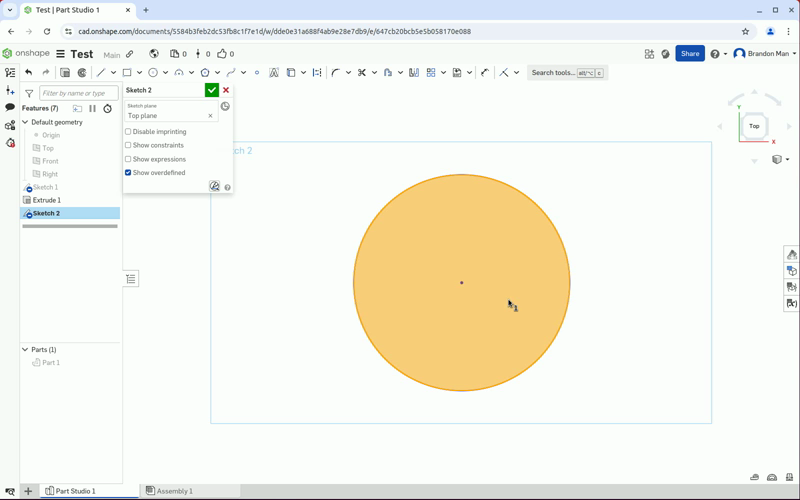
mouse_move(73, 352)
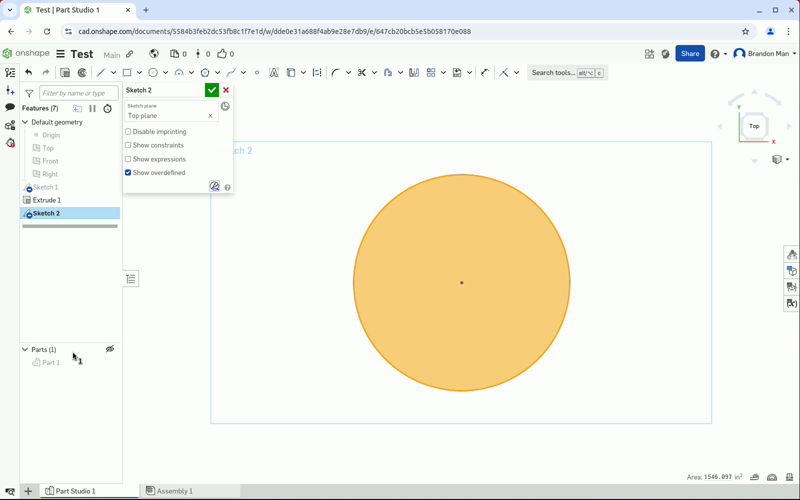
key(shift+y)
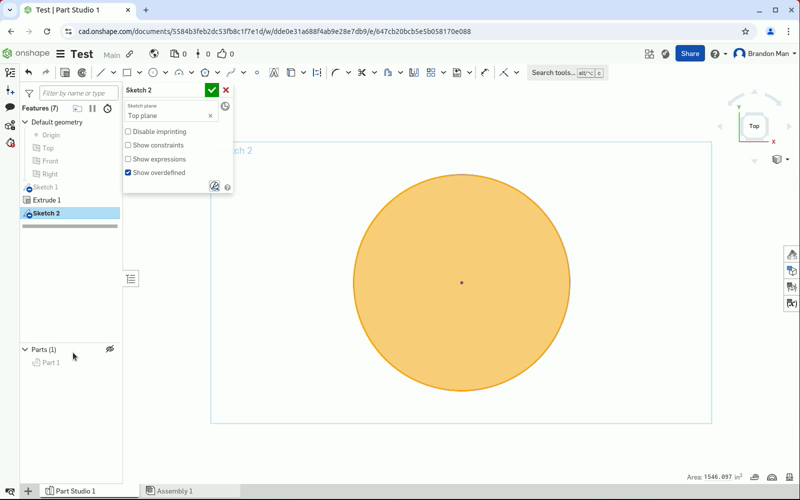
key(shift+e)
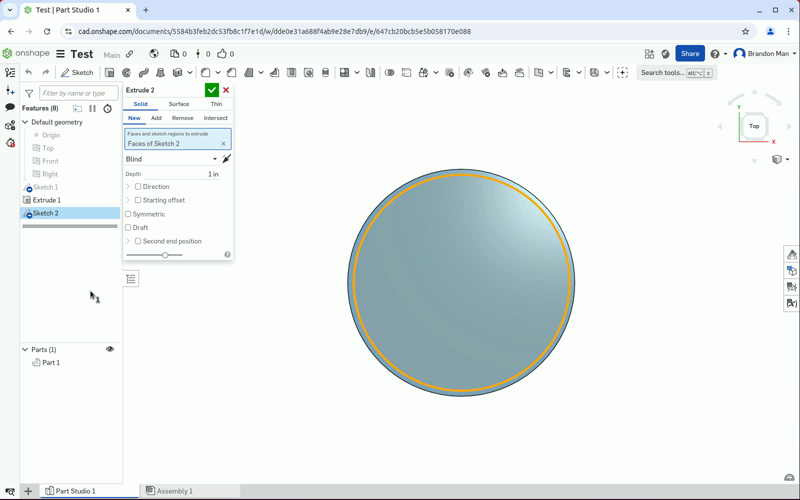
mouse_move(143, 106)
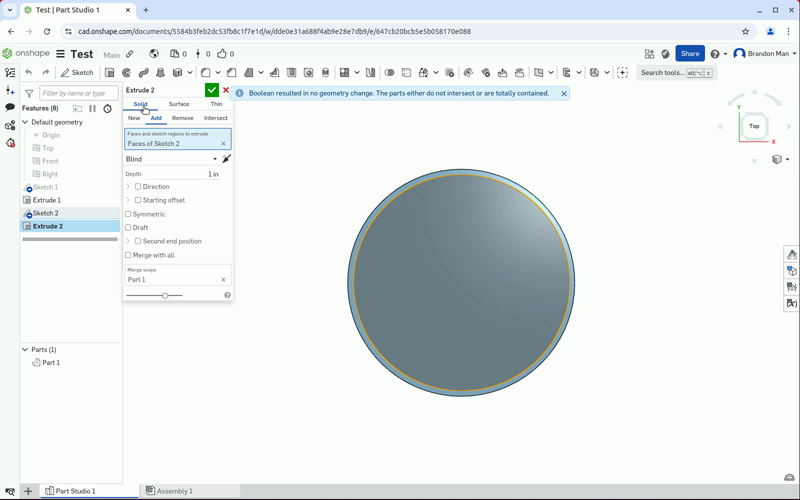
click(143, 106)
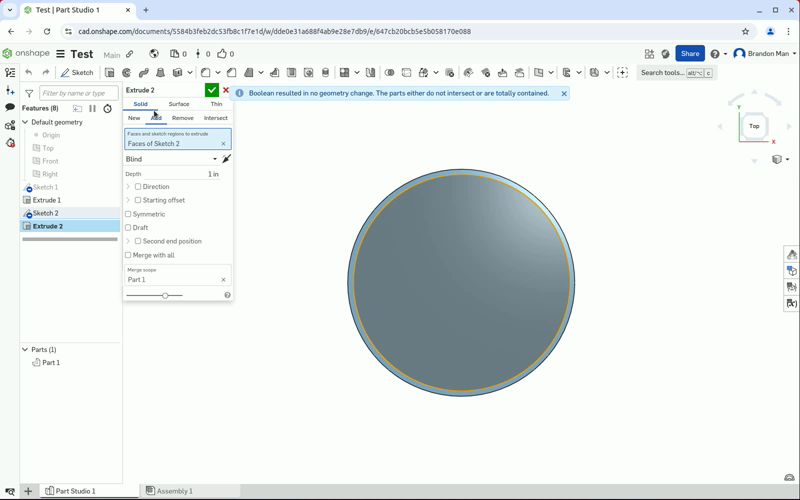
mouse_move(186, 120)
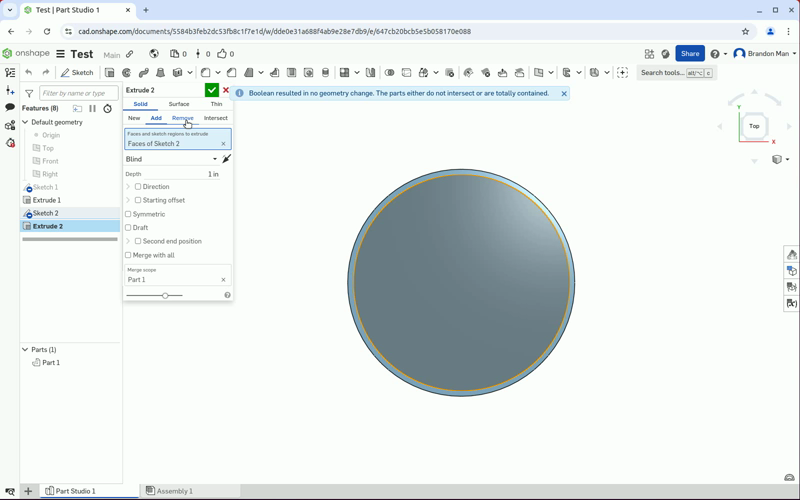
click(186, 120)
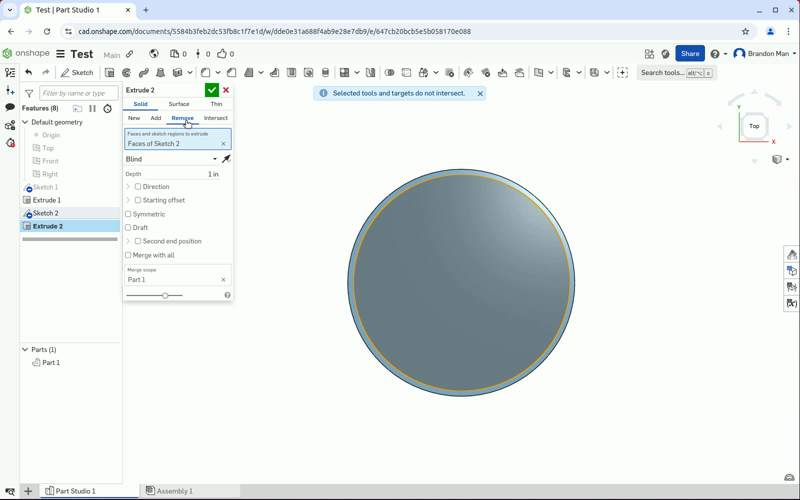
key(tab, 4)
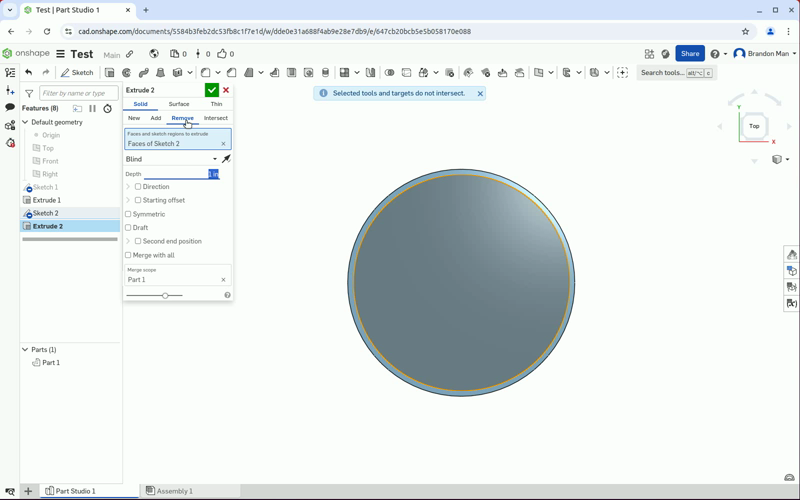
text(-5.536)
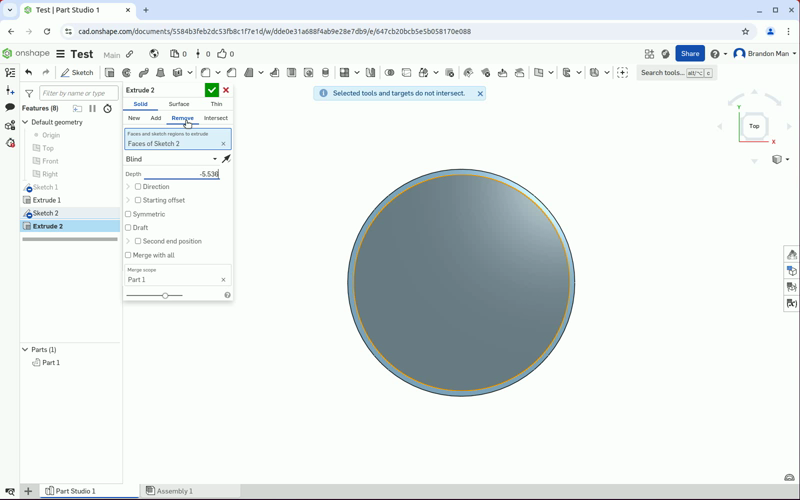
key(tab, 6)
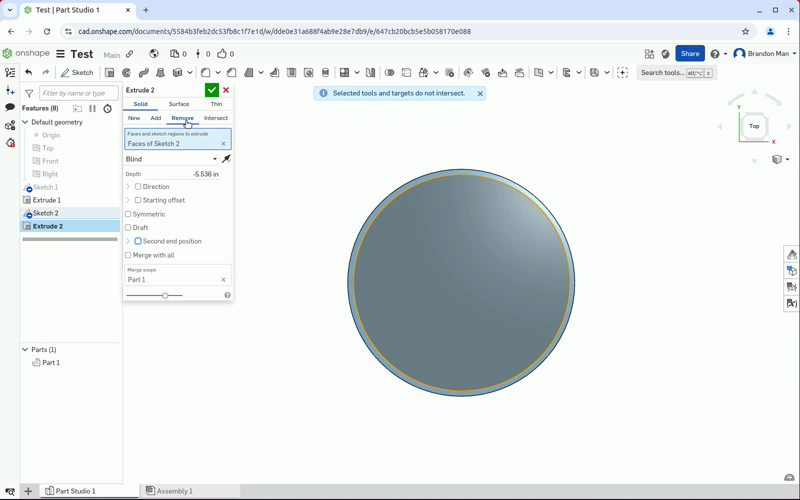
key(space)
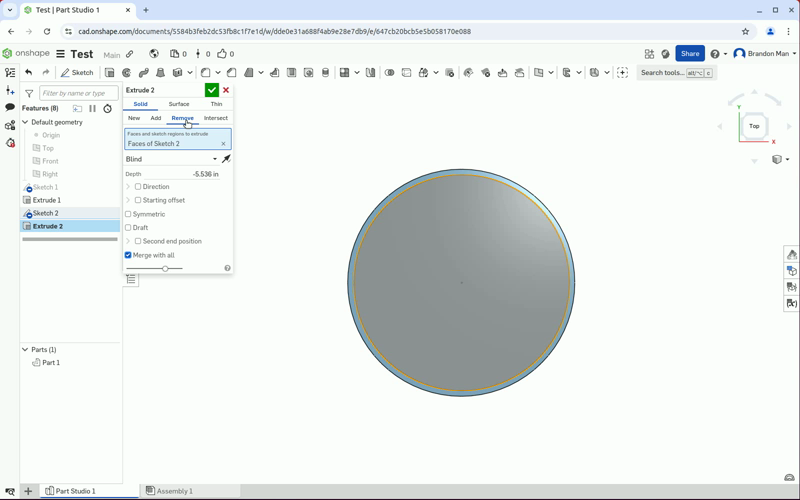
key(enter)
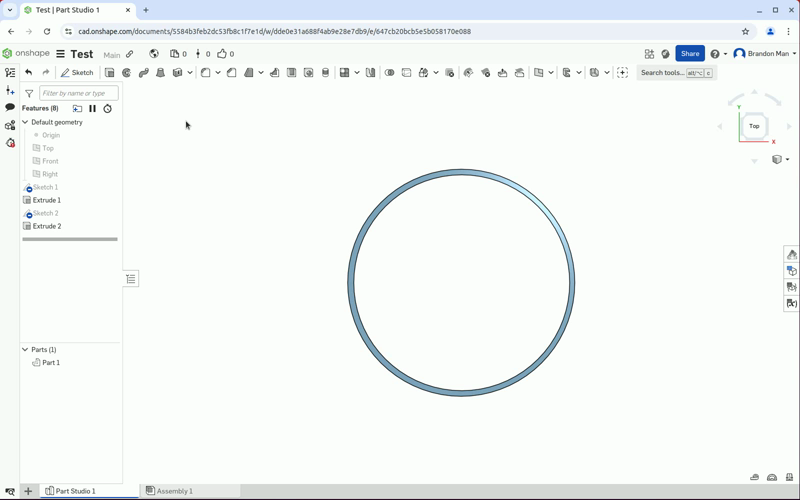
key(shift+h)
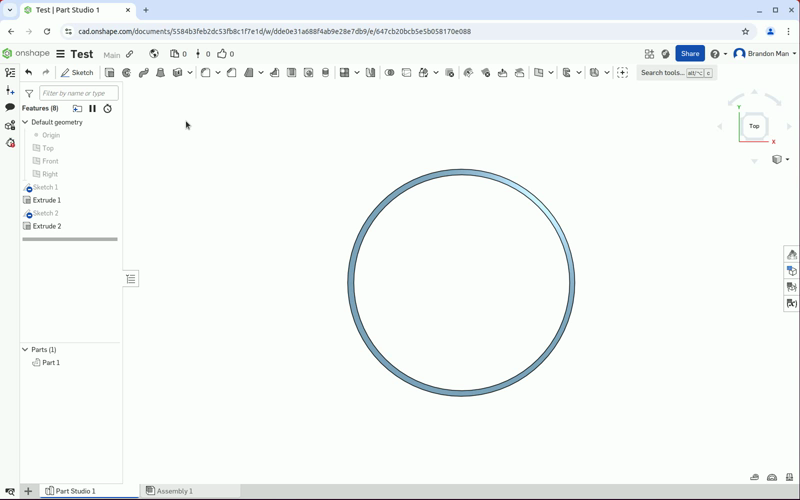
key(shift+h)
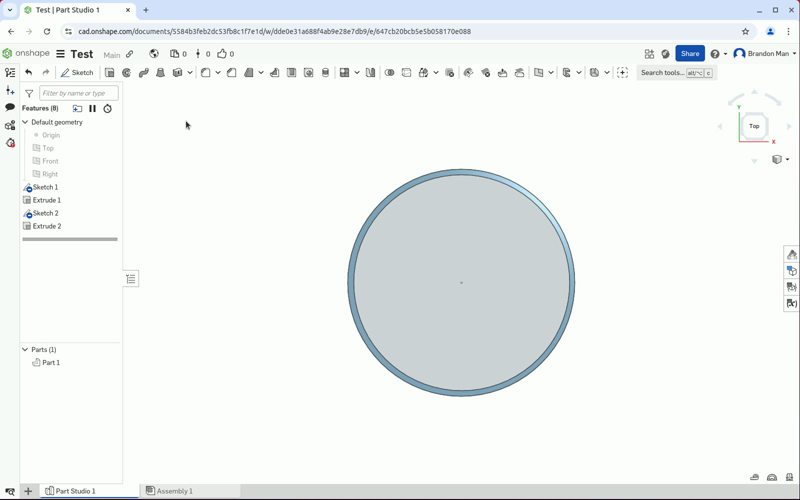
key(shift+7)
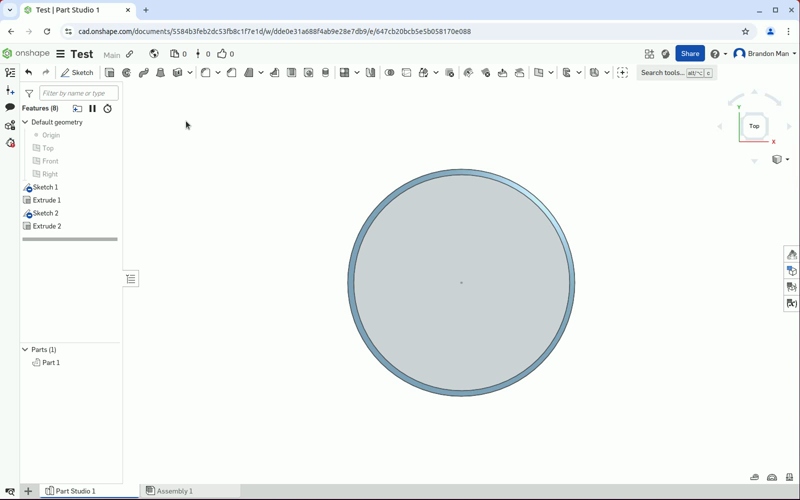
key(up, 3)
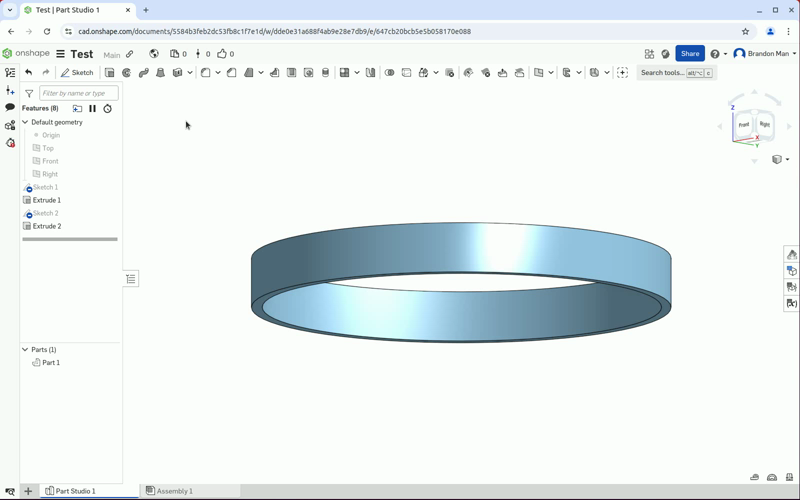
key(left, 3)
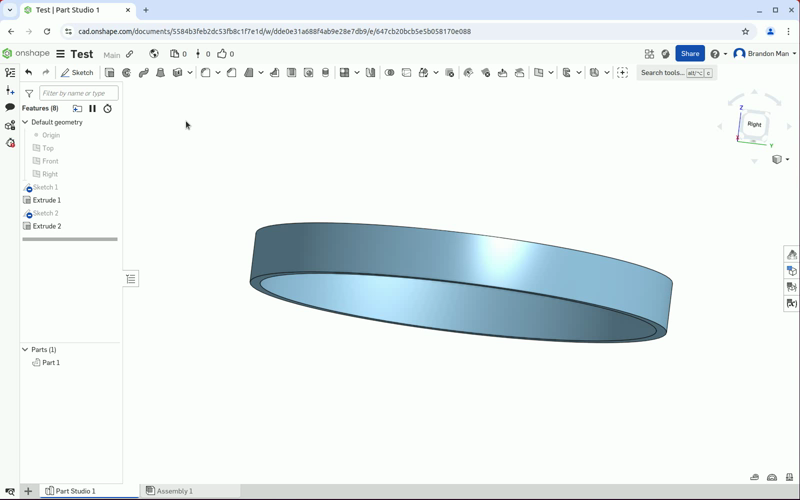
key(right, 3)
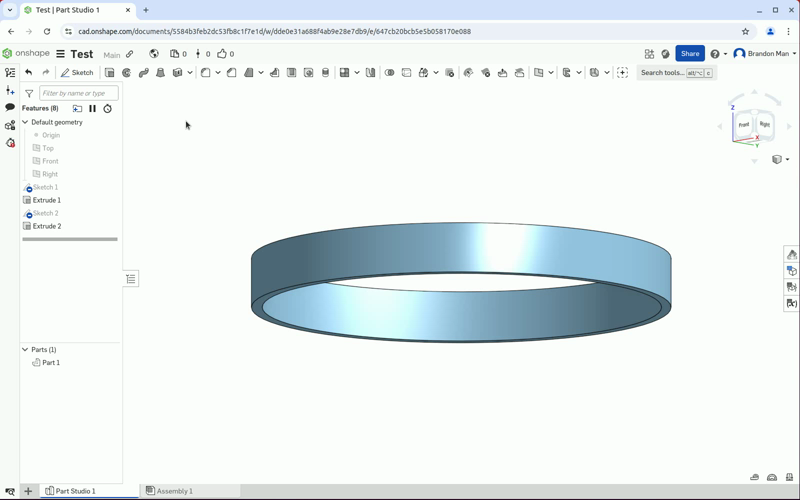
key(down, 3)
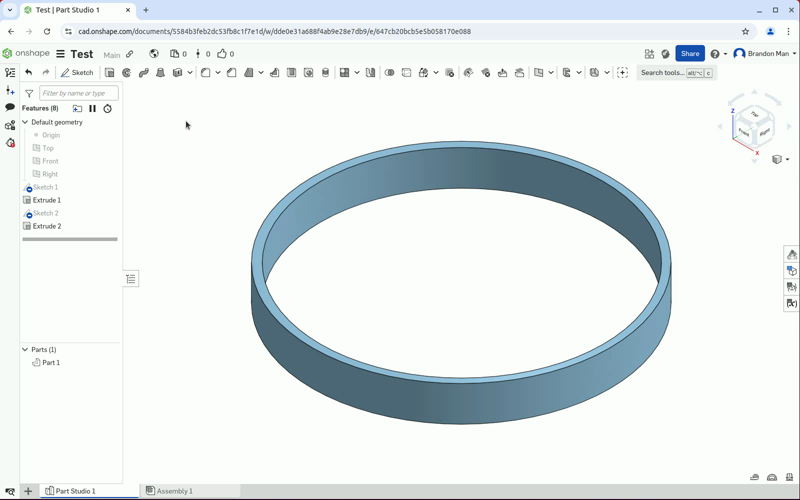
mouse_move(73, 189)
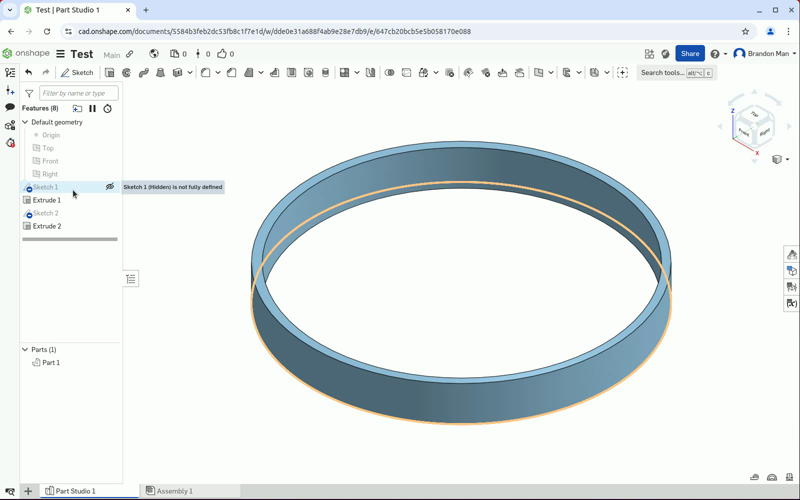
click(73, 189)